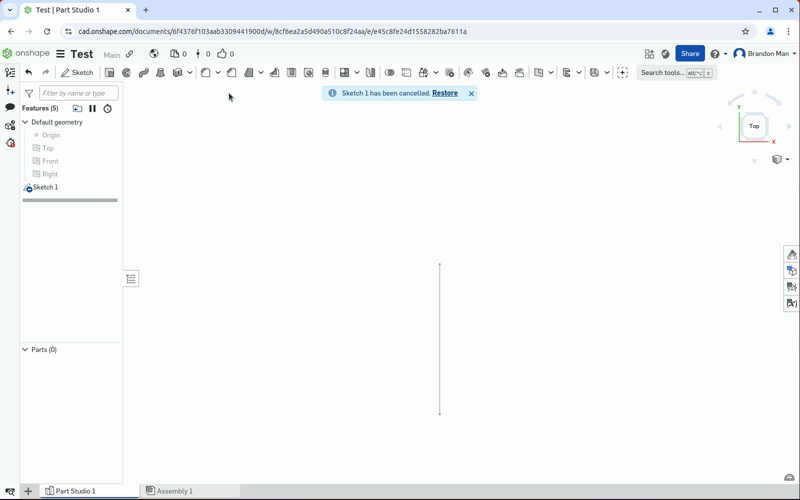
key(shift+h)
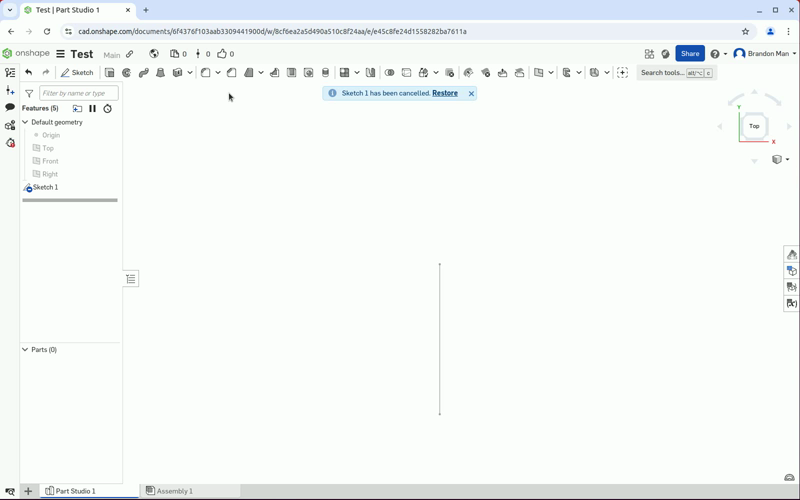
key(shift+s)
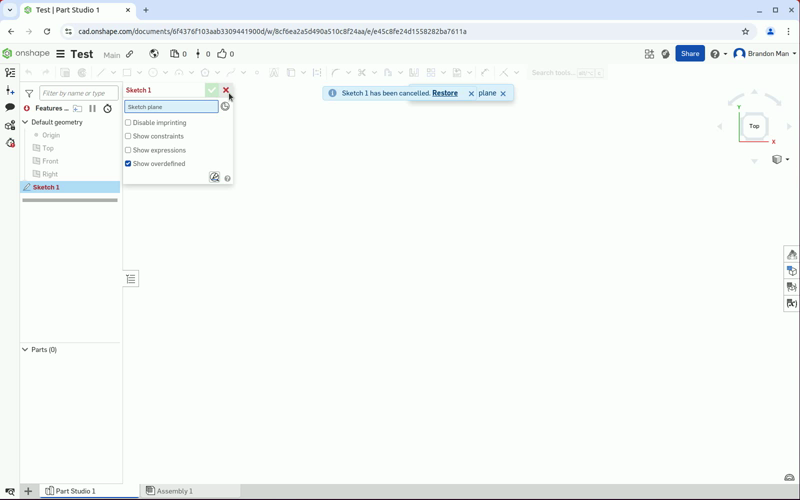
mouse_move(73, 150)
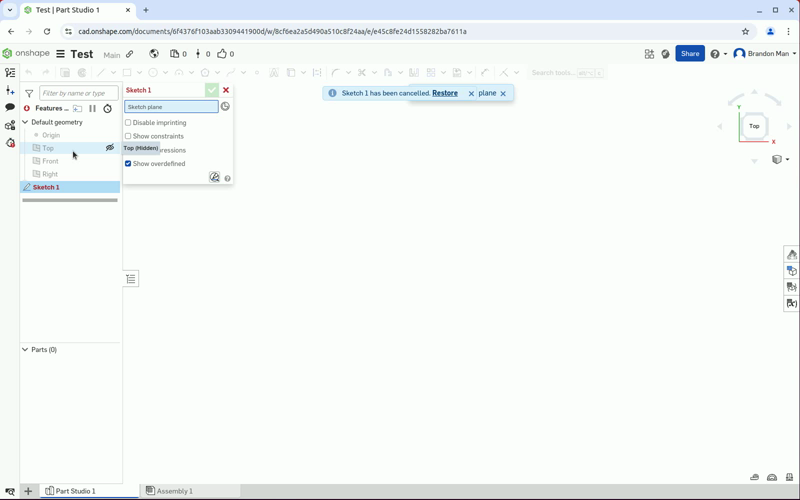
click(73, 150)
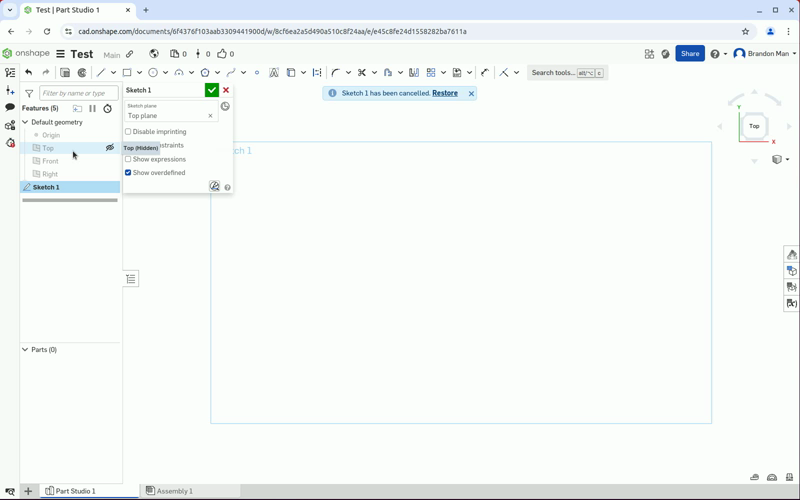
mouse_move(73, 352)
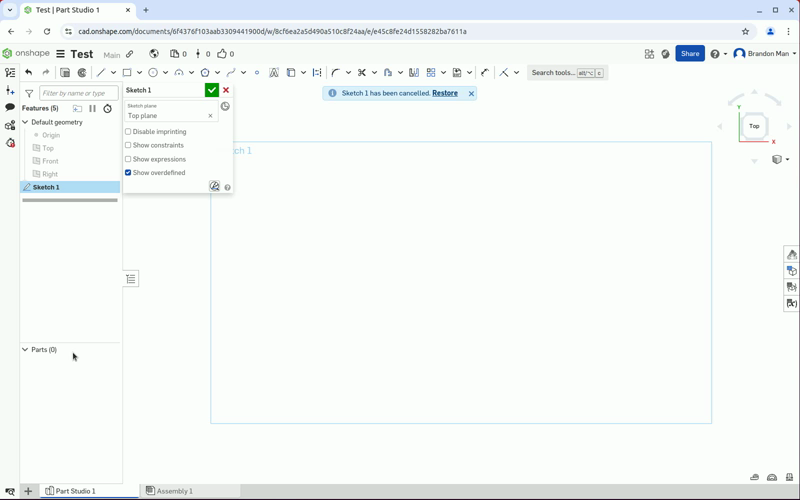
key(y)
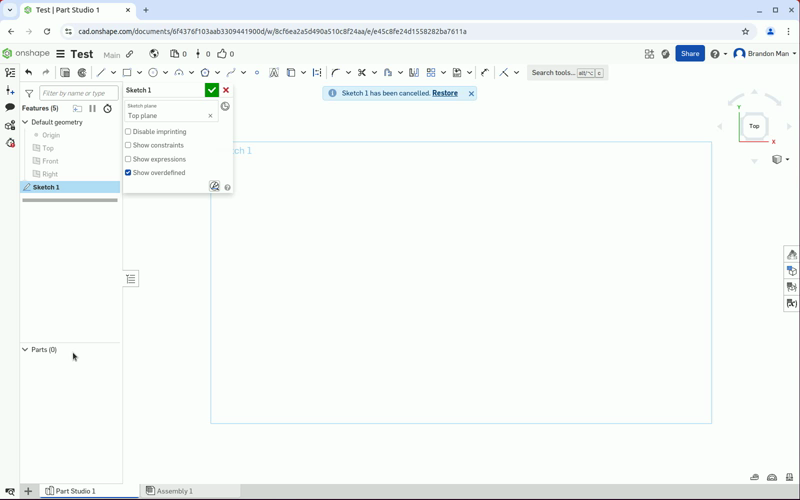
key(c)
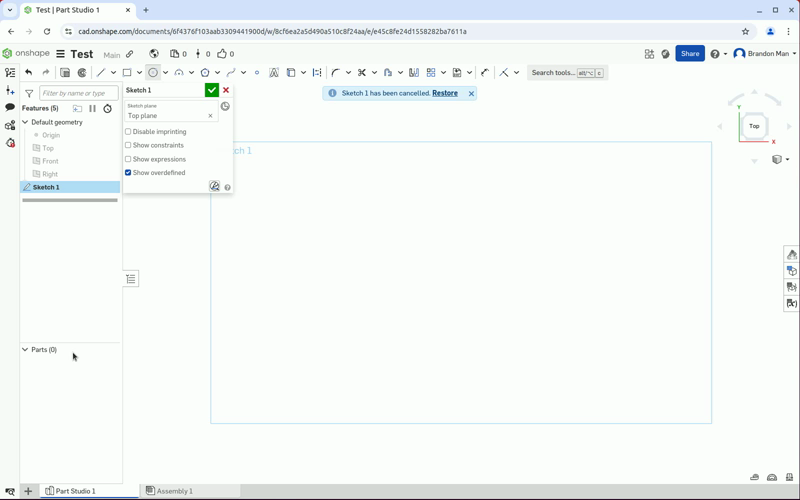
key_down(shift)
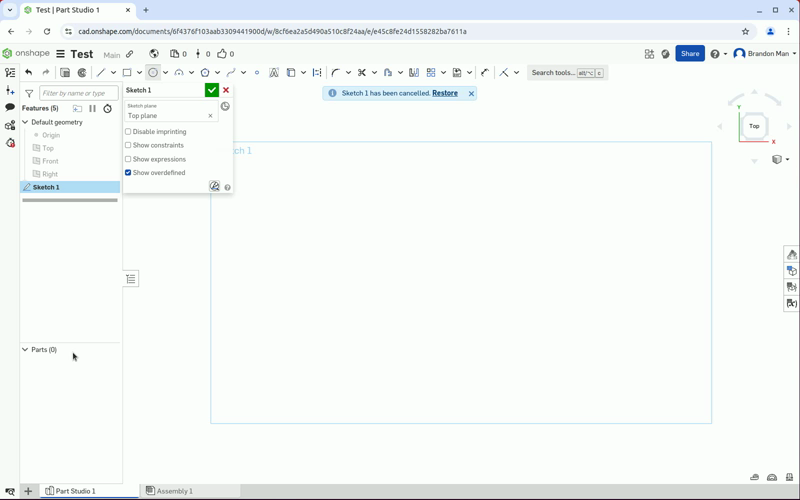
mouse_move(461, 282)
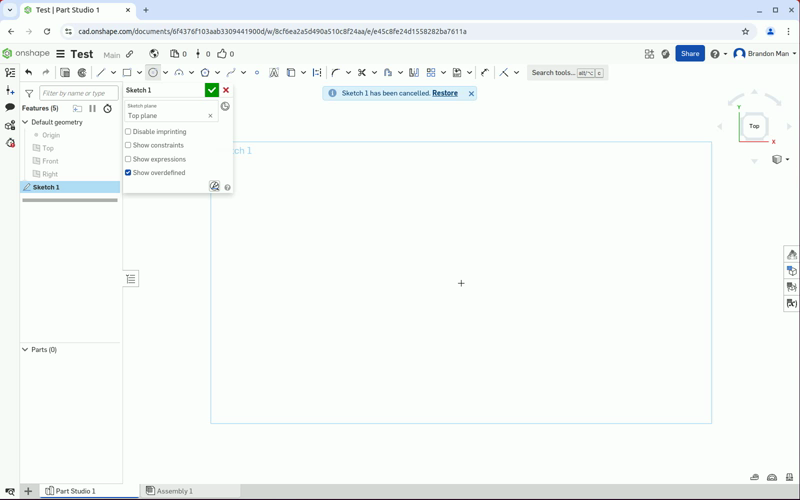
click(461, 282)
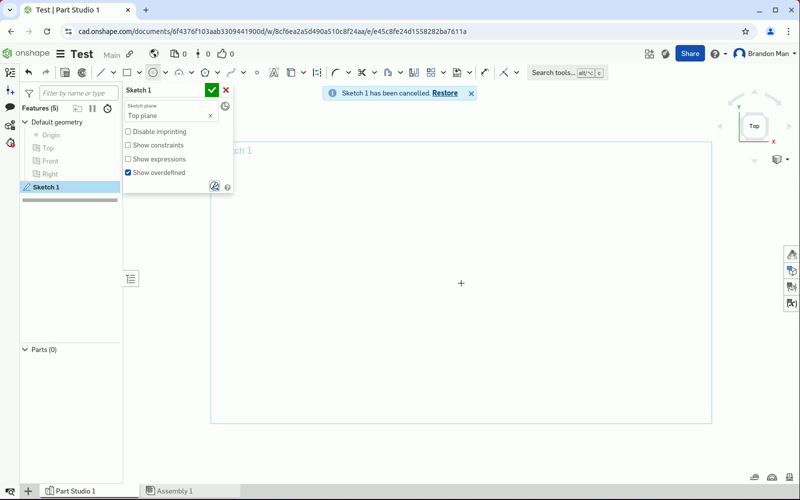
key_up(shift)
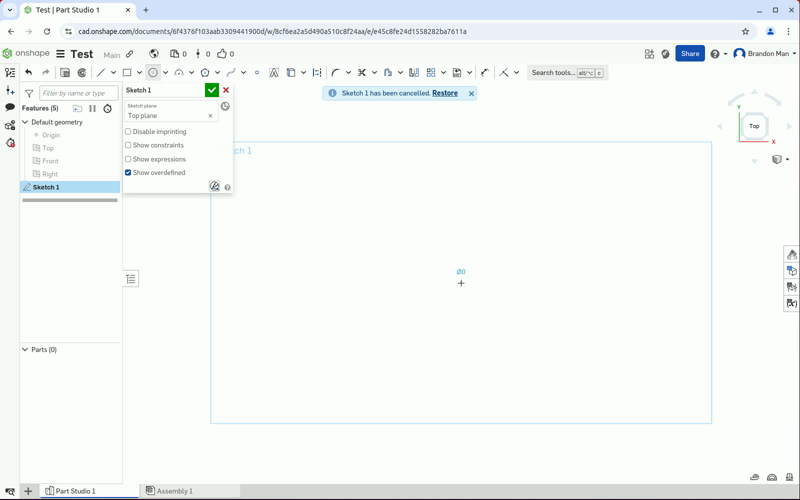
mouse_move(508, 282)
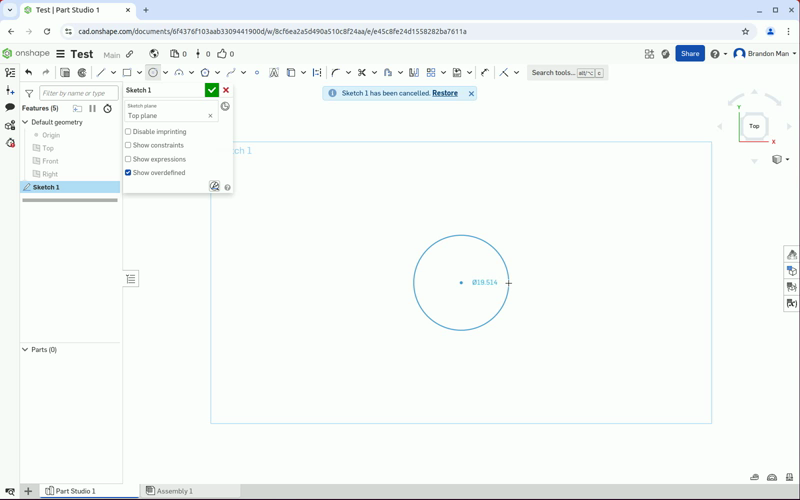
click(508, 282)
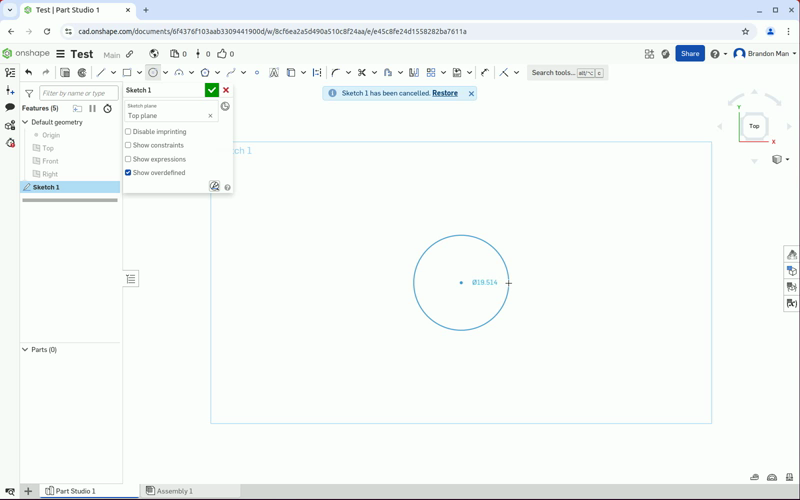
key(esc)
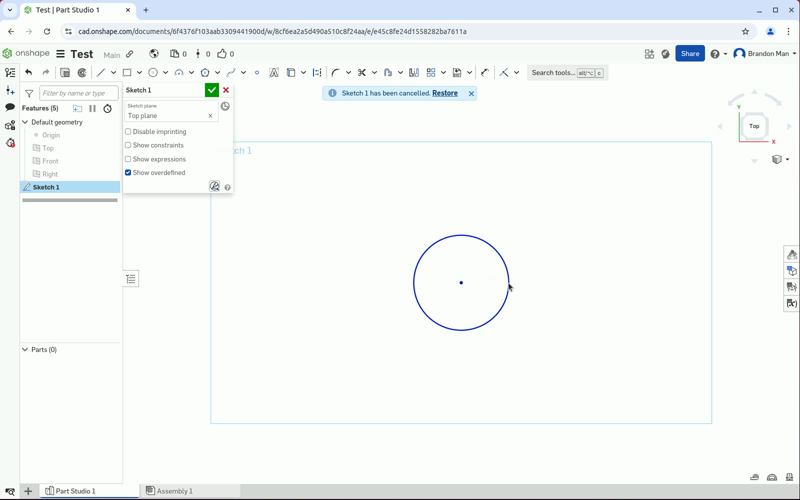
mouse_move(428, 273)
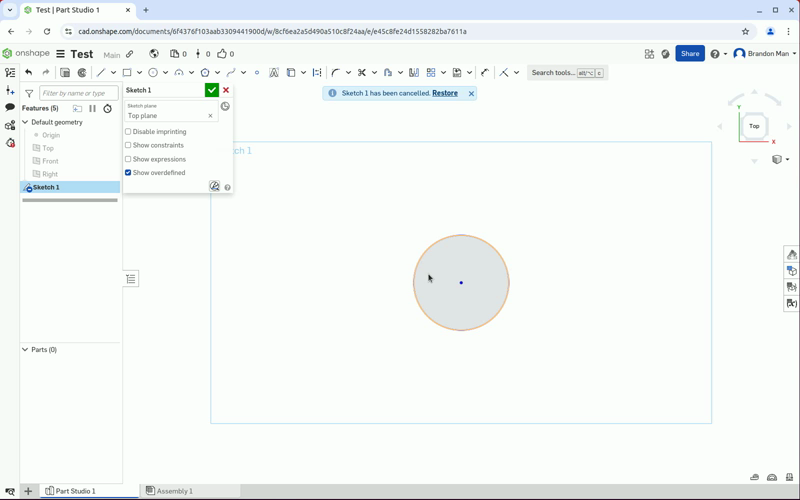
click(428, 273)
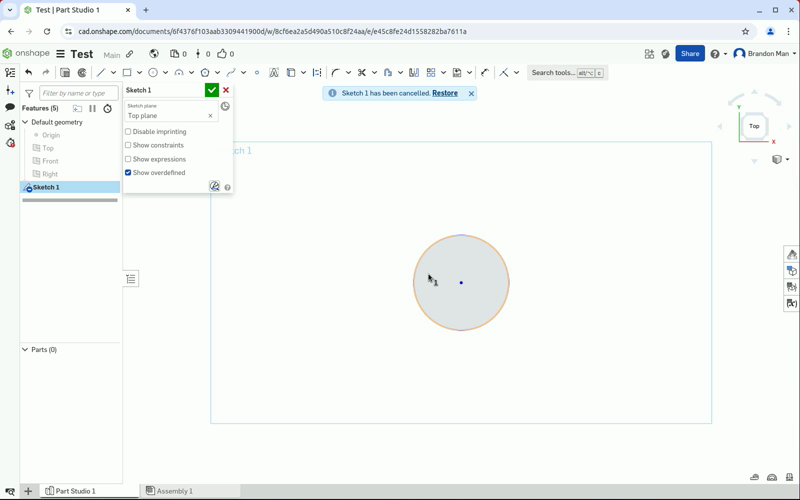
mouse_move(73, 352)
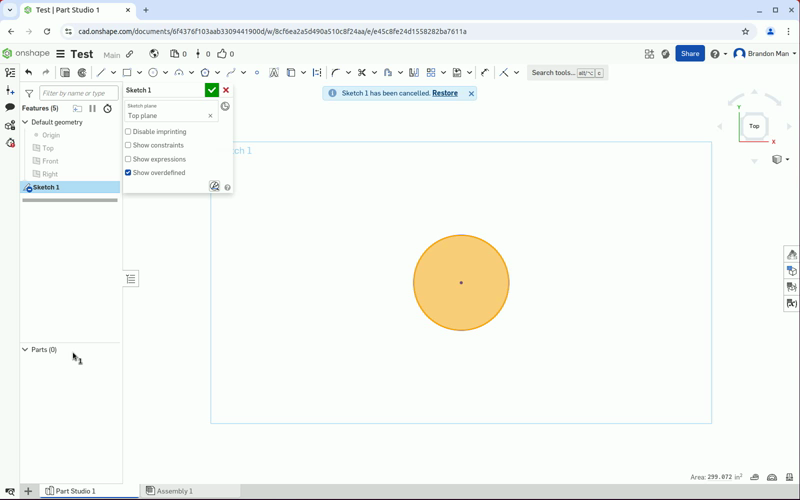
key(shift+y)
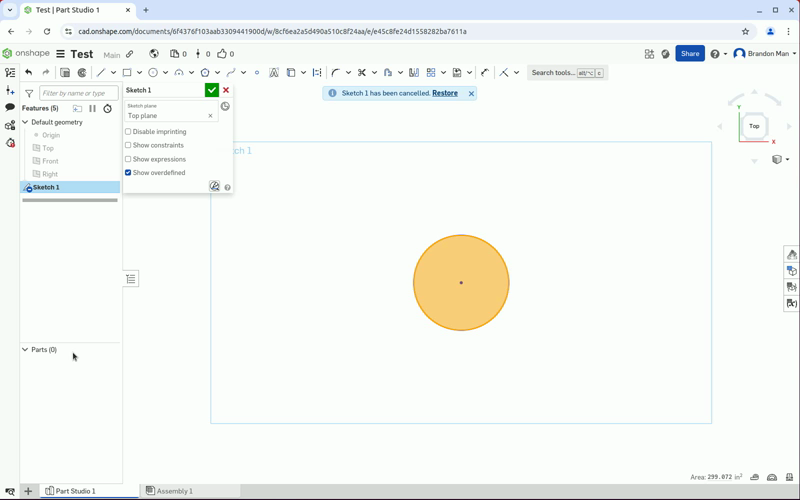
key(shift+e)
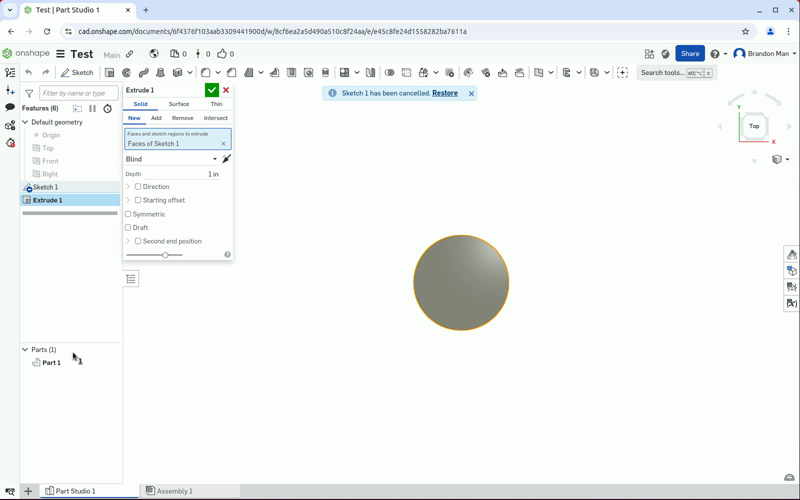
mouse_move(143, 106)
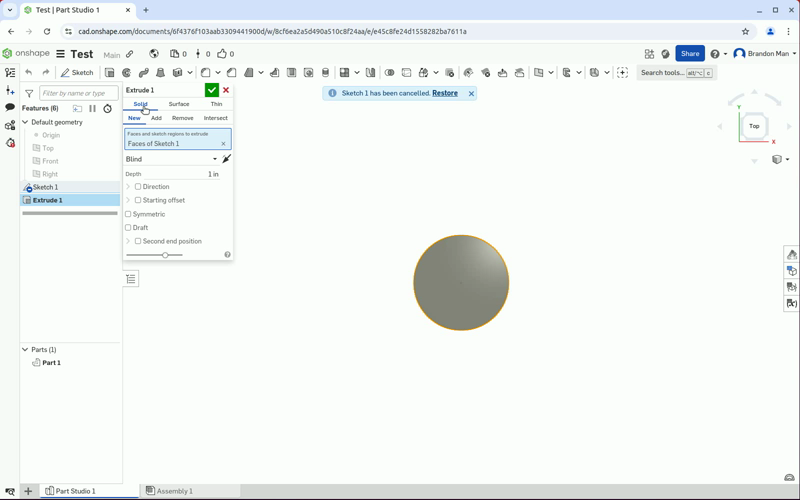
click(143, 106)
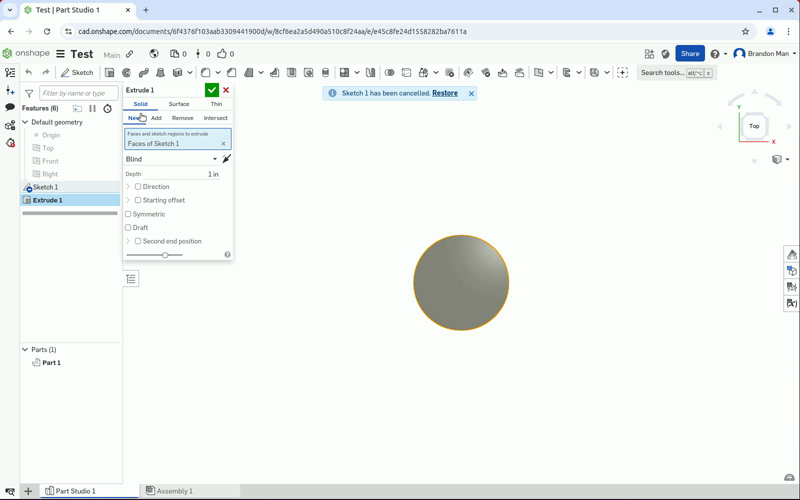
mouse_move(137, 120)
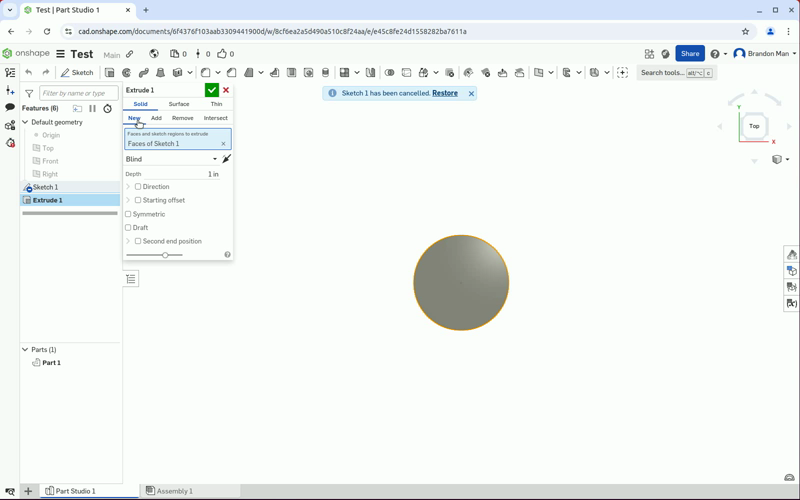
click(137, 120)
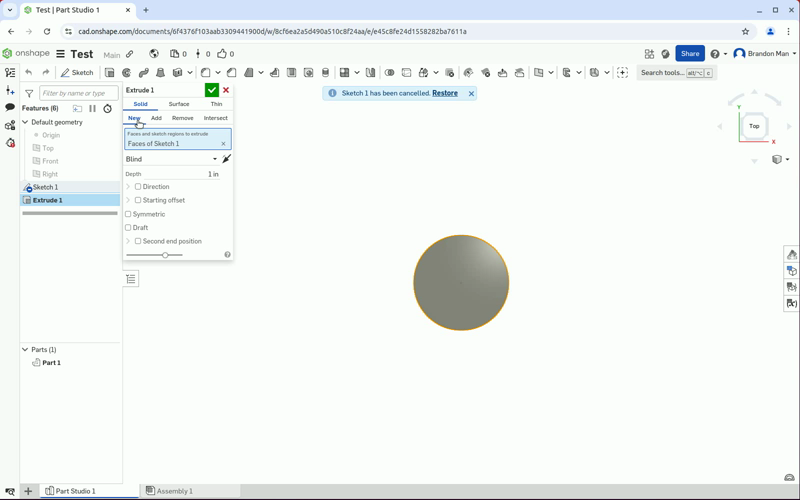
key(tab, 4)
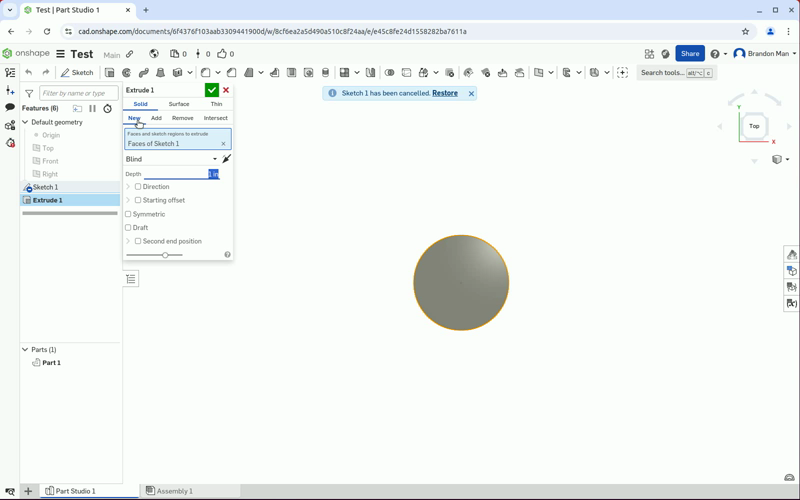
text(19.257)
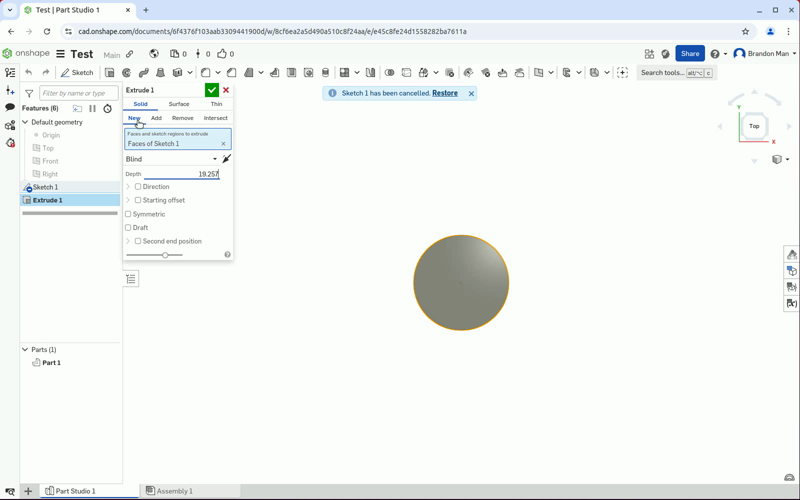
key(enter)
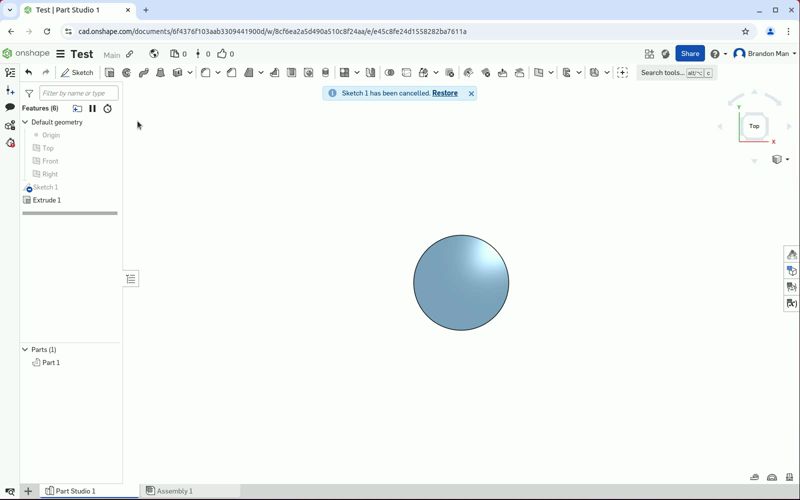
key(shift+h)
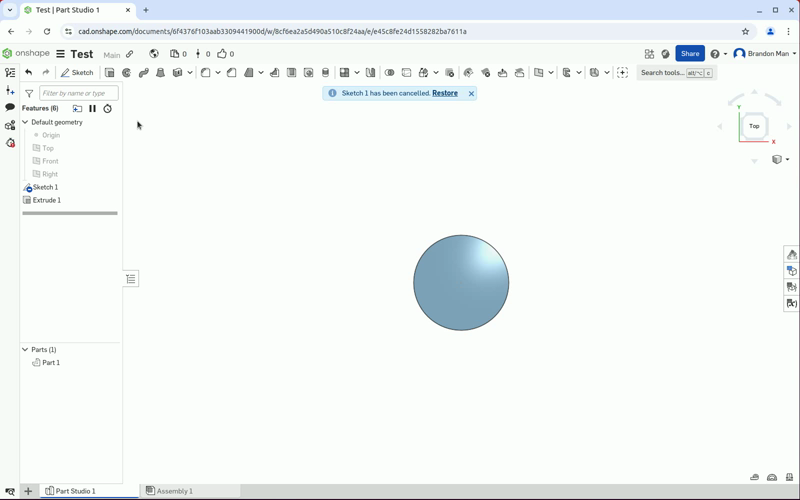
key(shift+h)
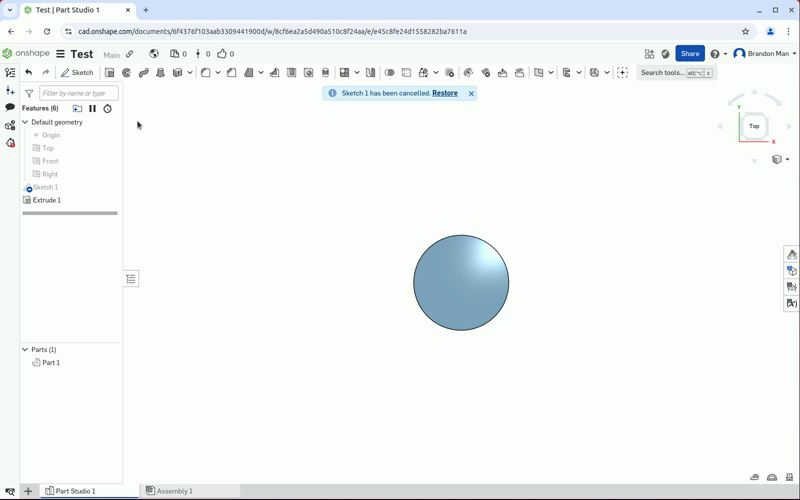
mouse_move(73, 189)
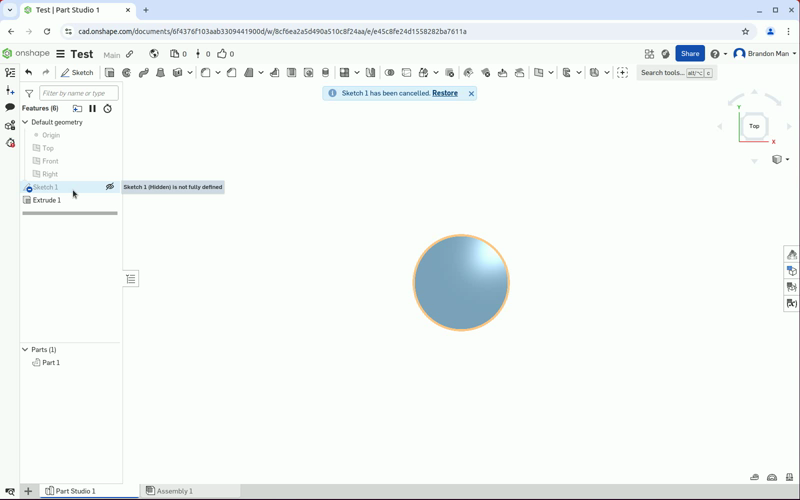
click(73, 189)
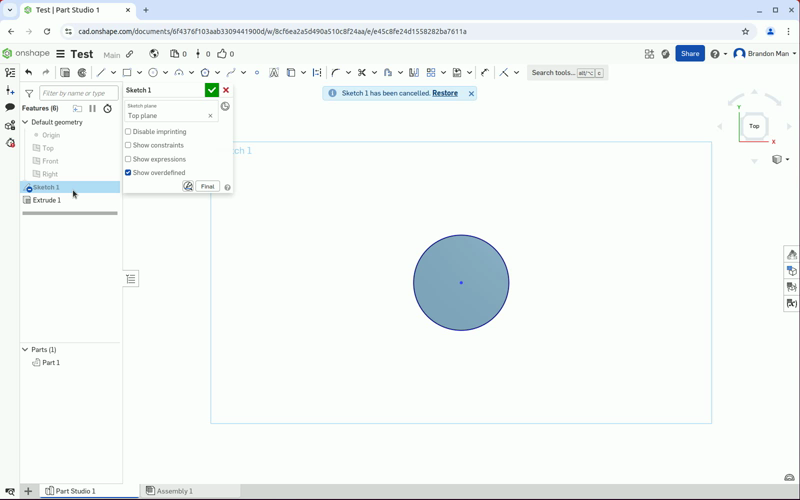
mouse_move(229, 92)
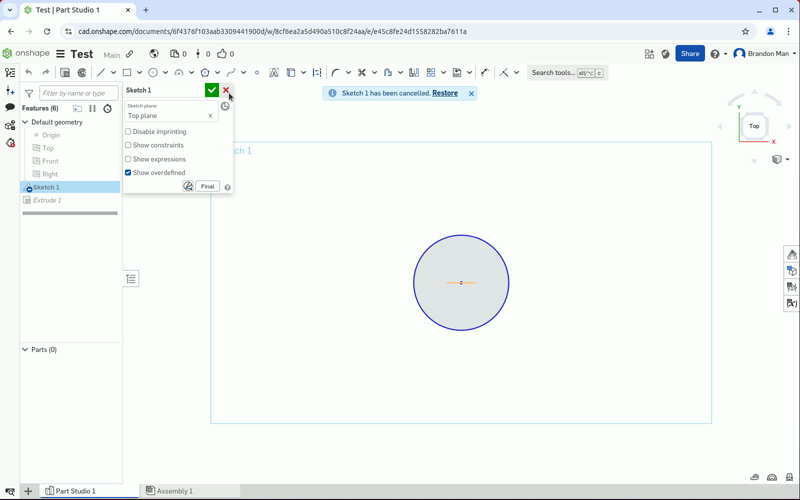
click(229, 92)
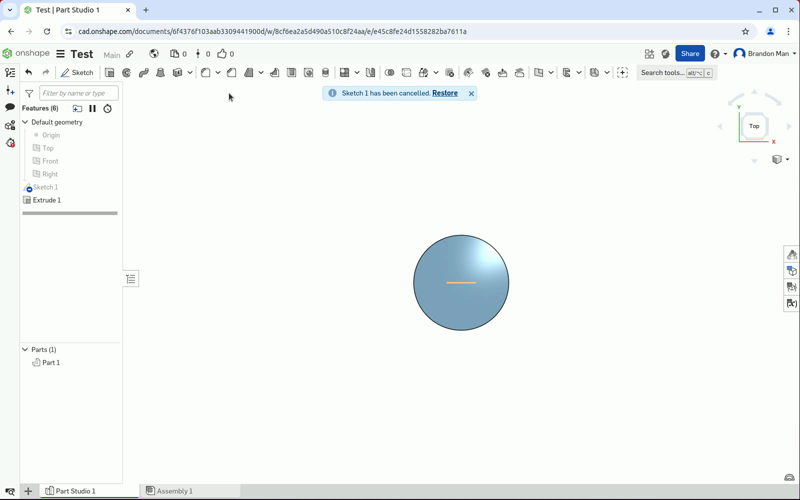
mouse_move(541, 75)
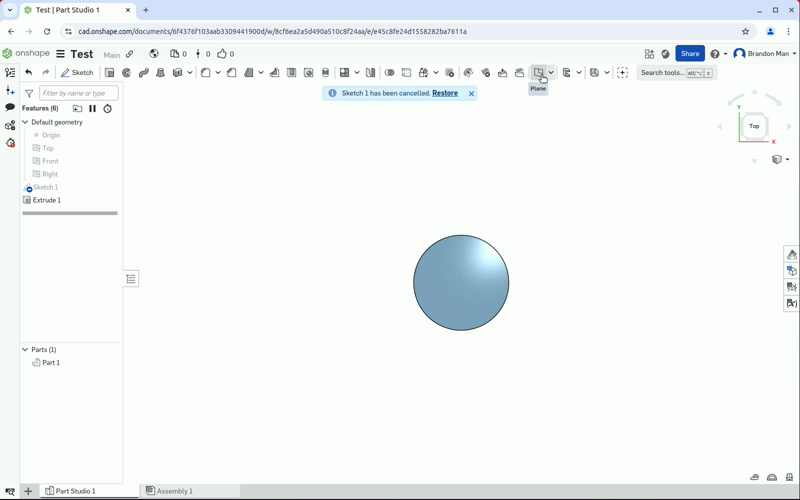
click(541, 75)
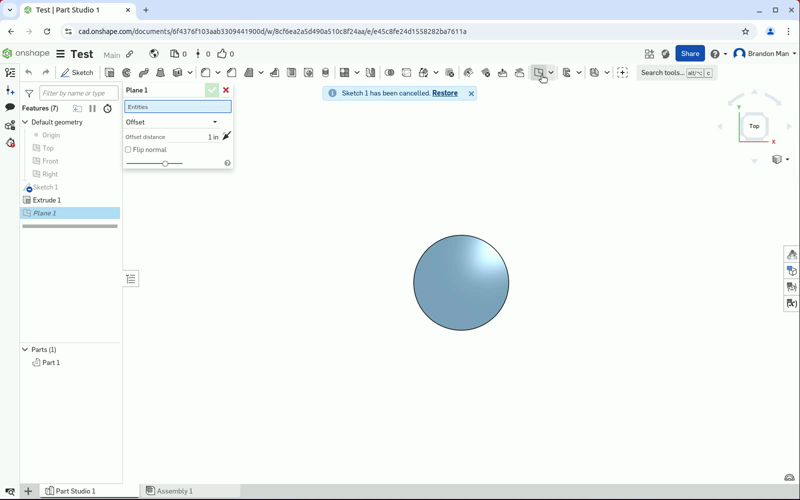
mouse_move(73, 150)
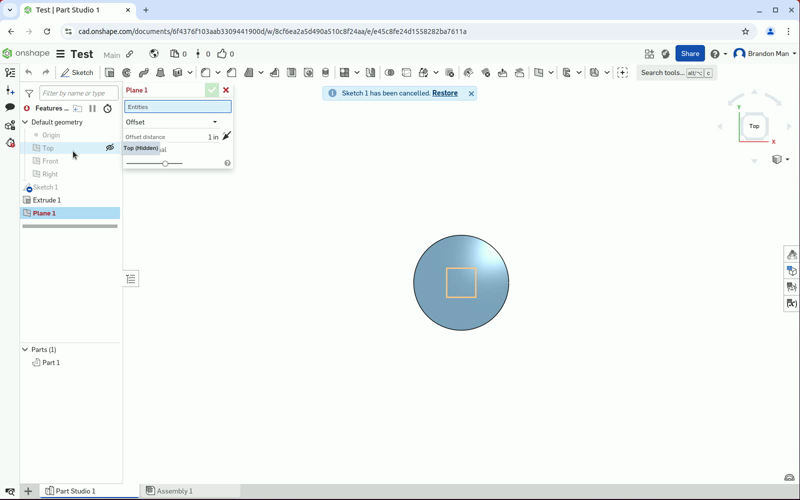
click(73, 150)
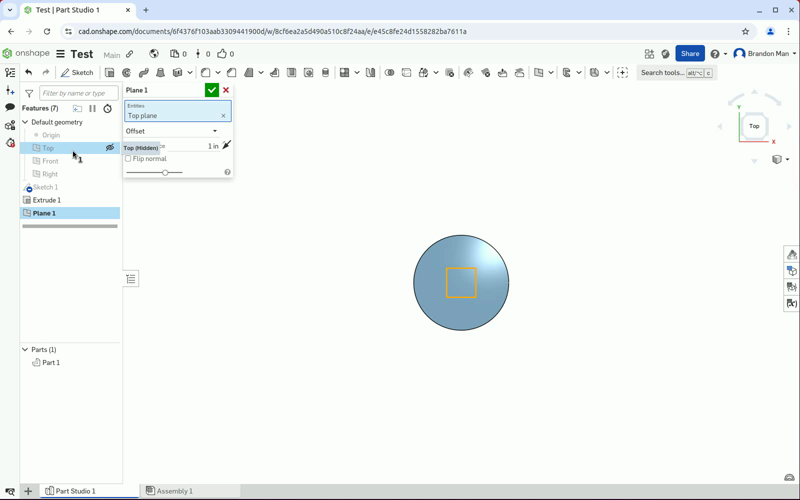
key(tab, 2)
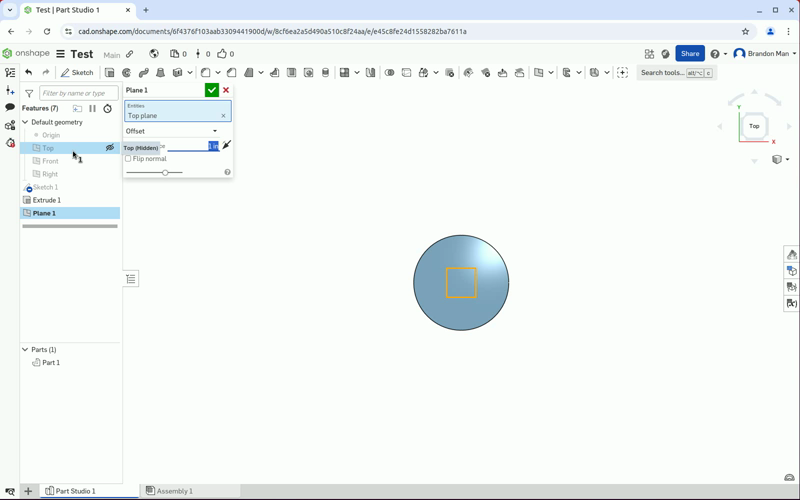
text(19.257)
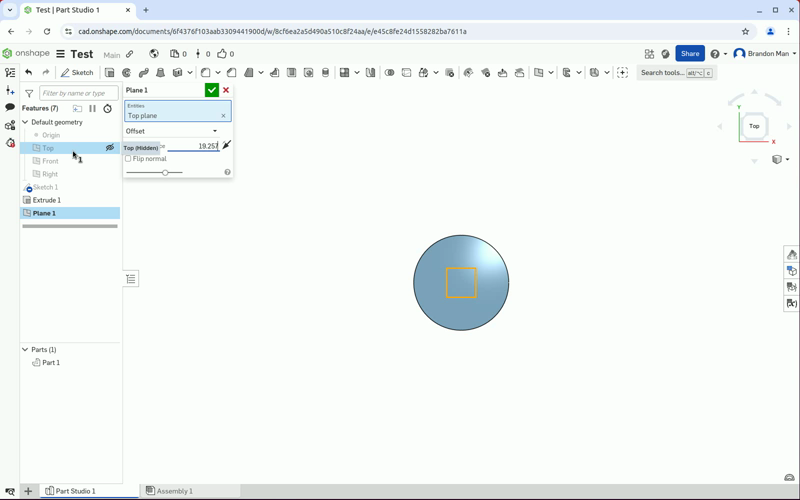
key(enter, 2)
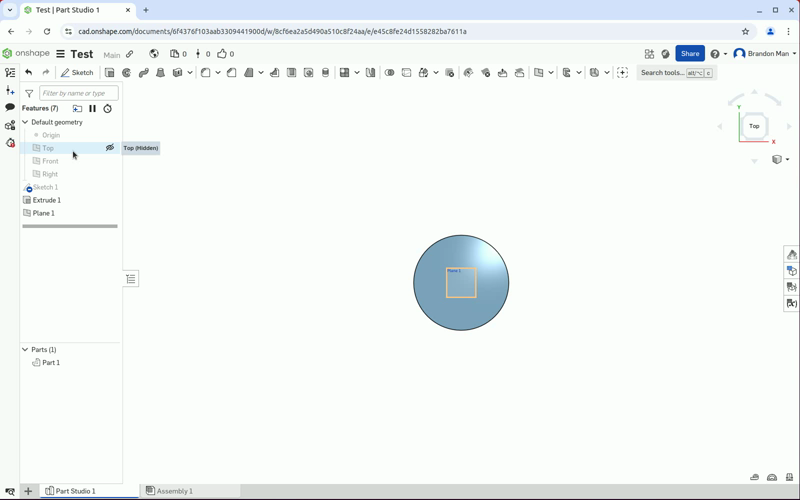
key(shift+s)
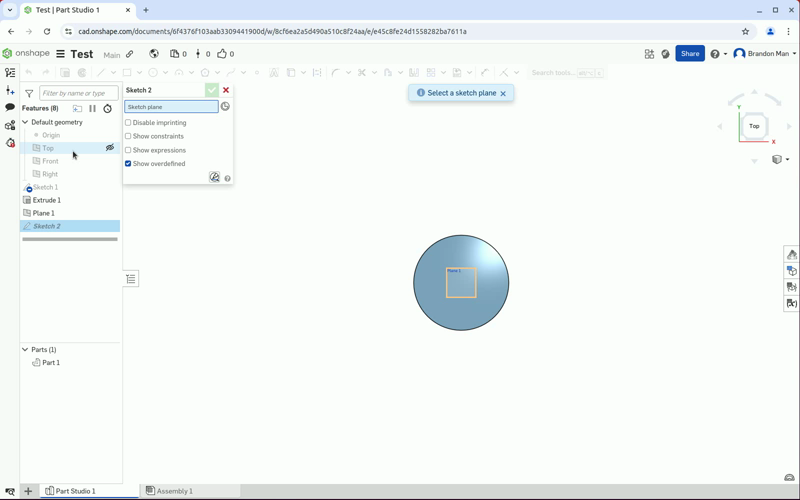
mouse_move(73, 215)
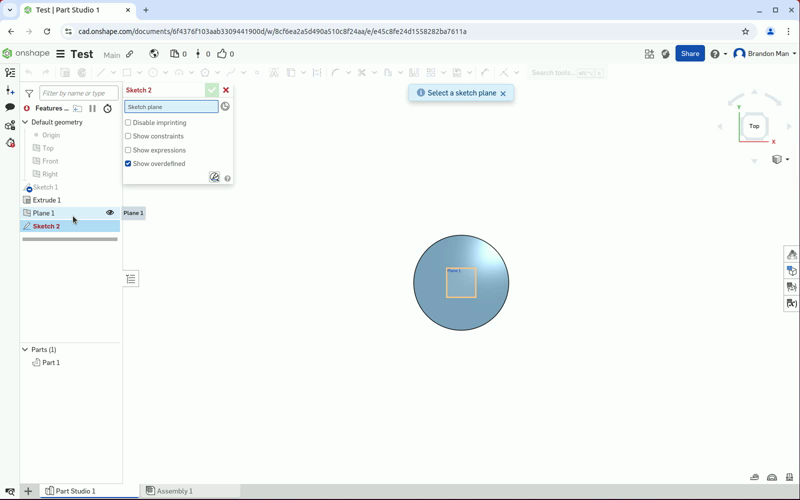
click(73, 215)
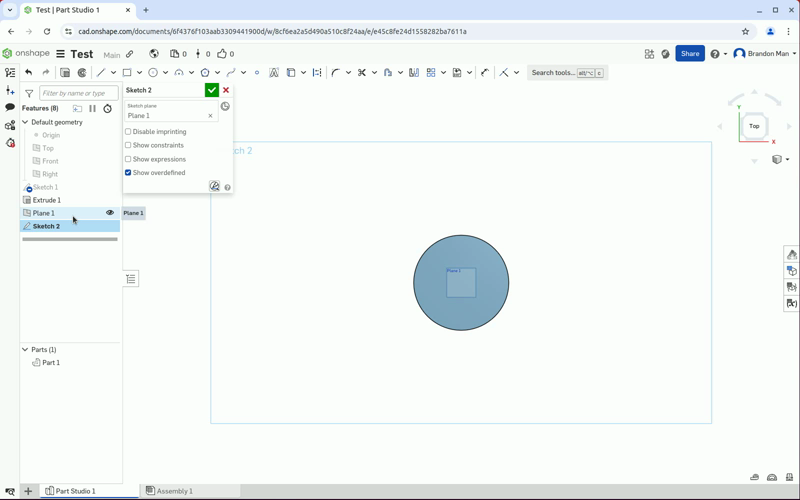
mouse_move(73, 352)
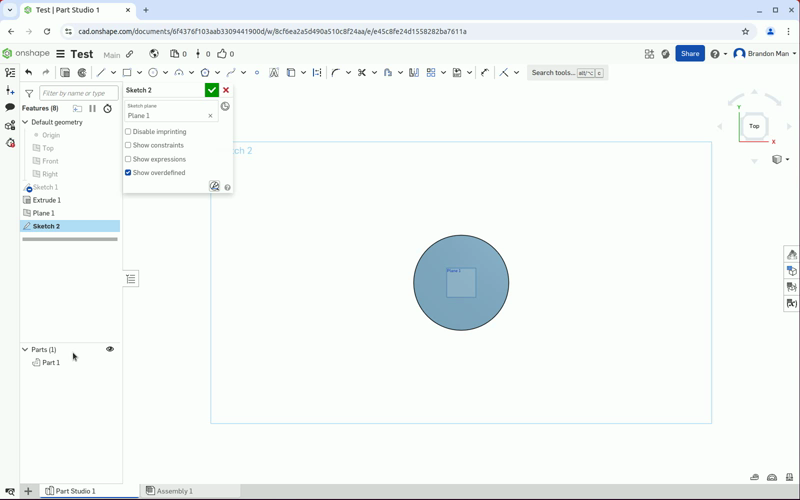
key(y)
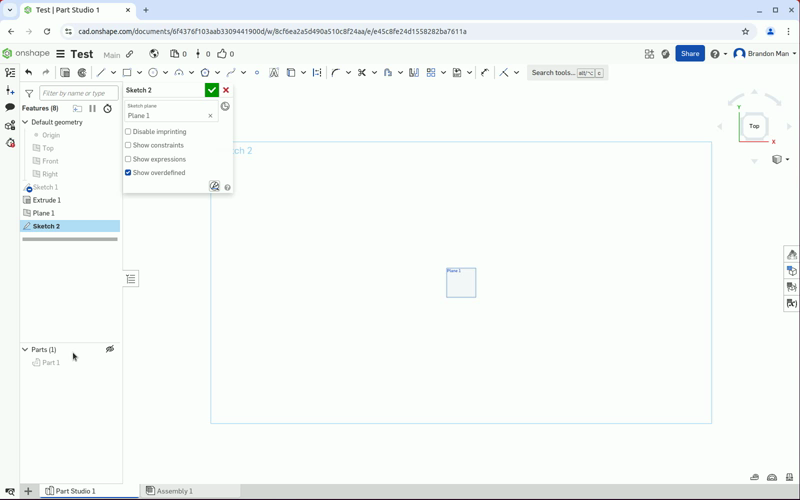
key(c)
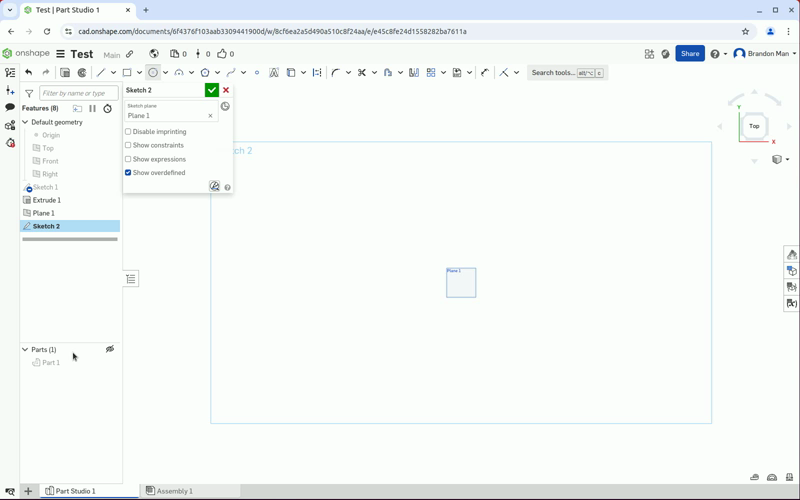
key_down(shift)
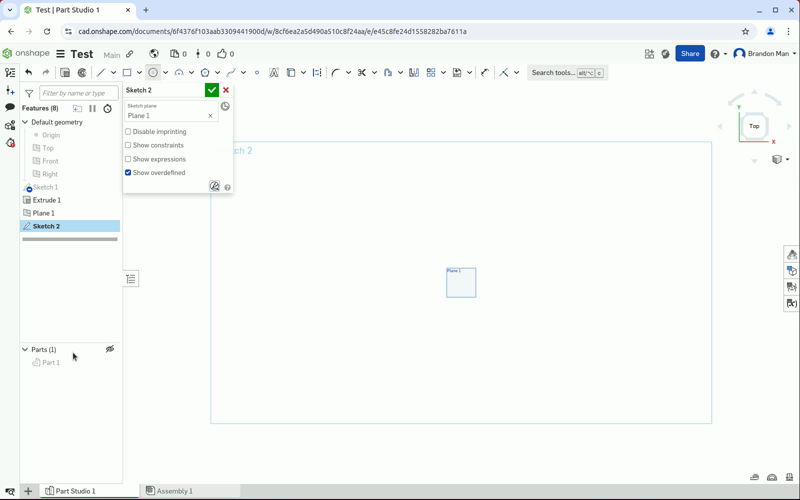
mouse_move(461, 282)
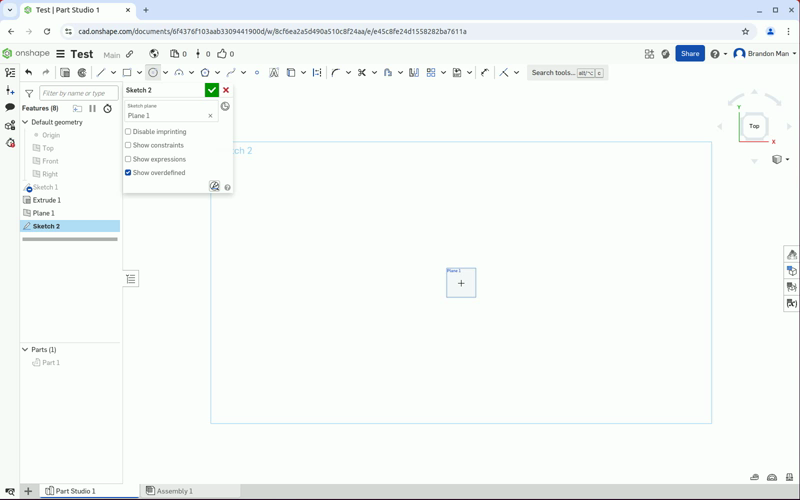
click(461, 282)
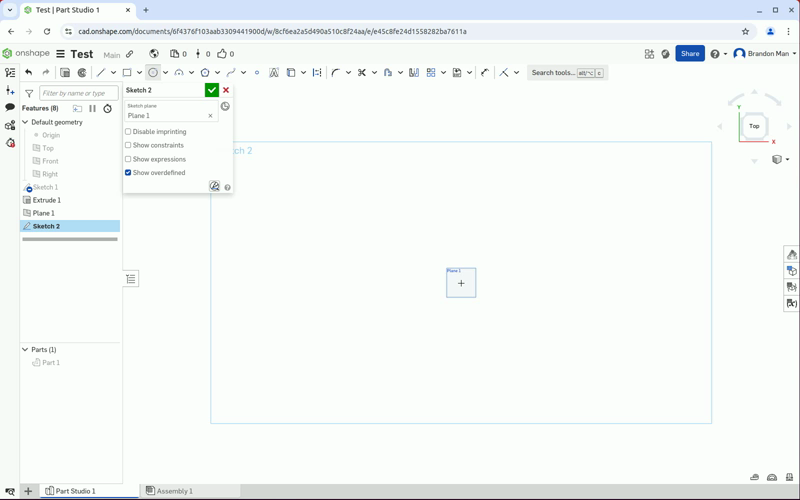
key_up(shift)
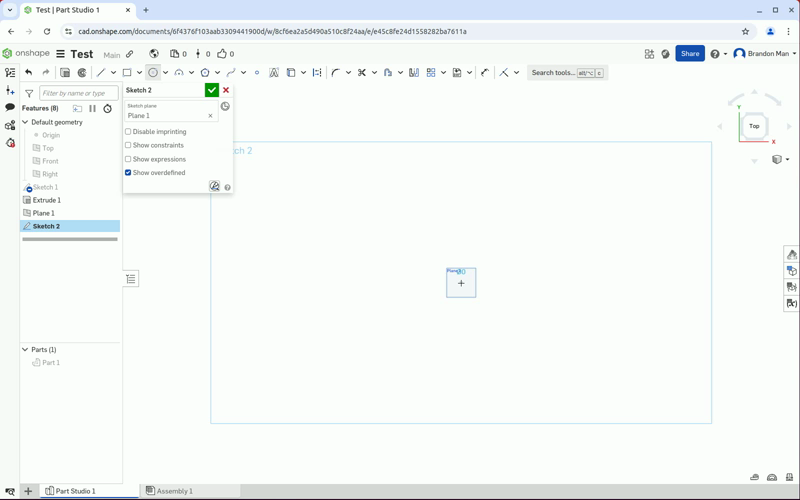
mouse_move(480, 282)
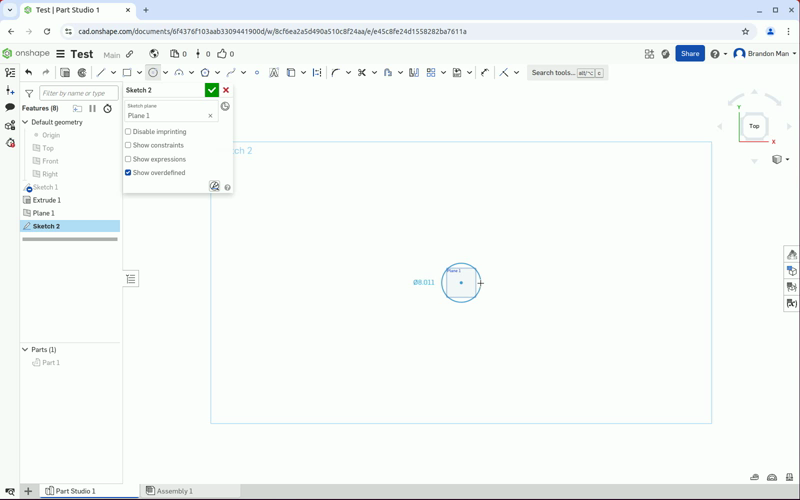
click(480, 282)
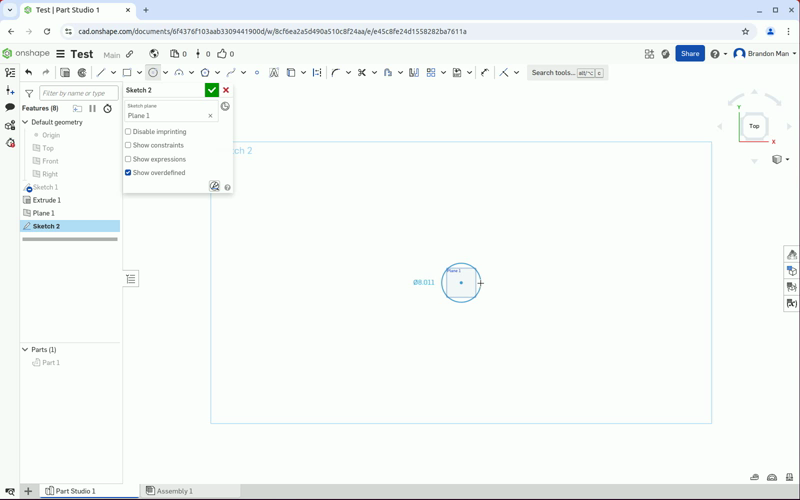
key(esc)
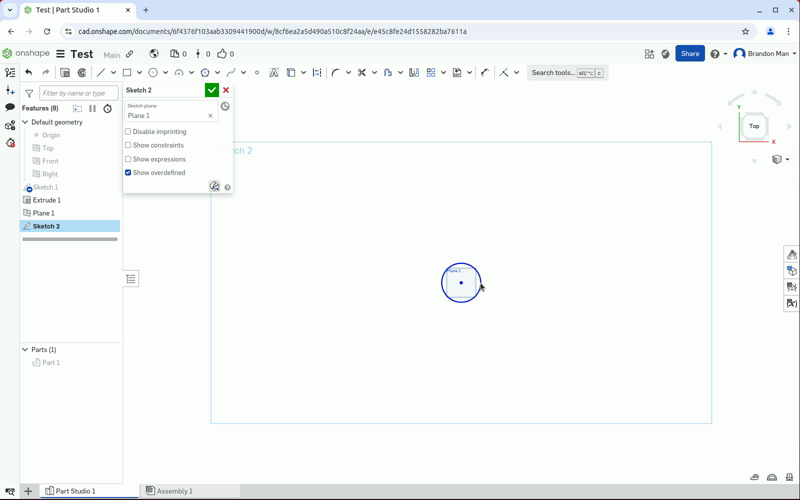
mouse_move(445, 289)
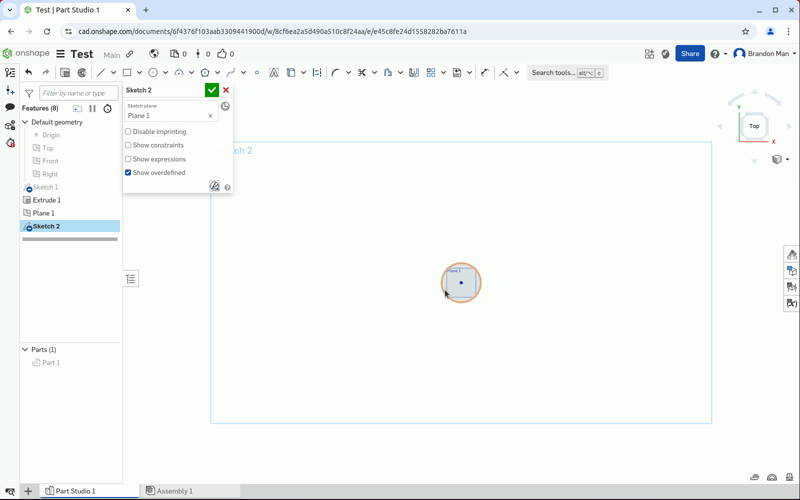
scroll(6)
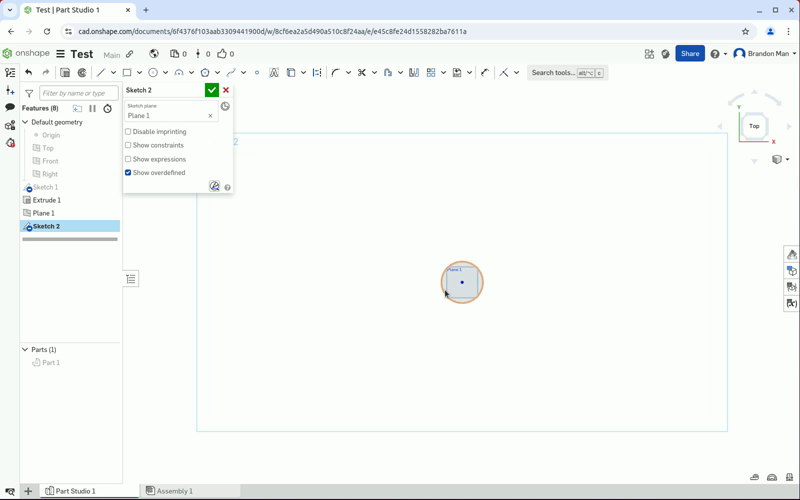
scroll(6)
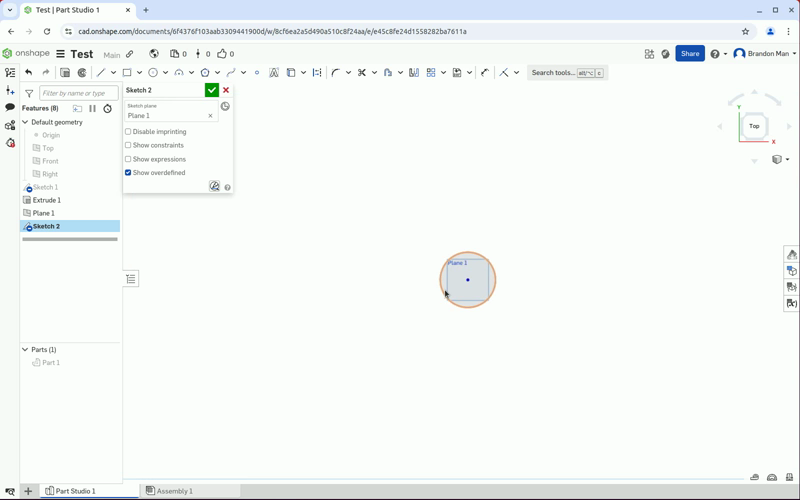
scroll(6)
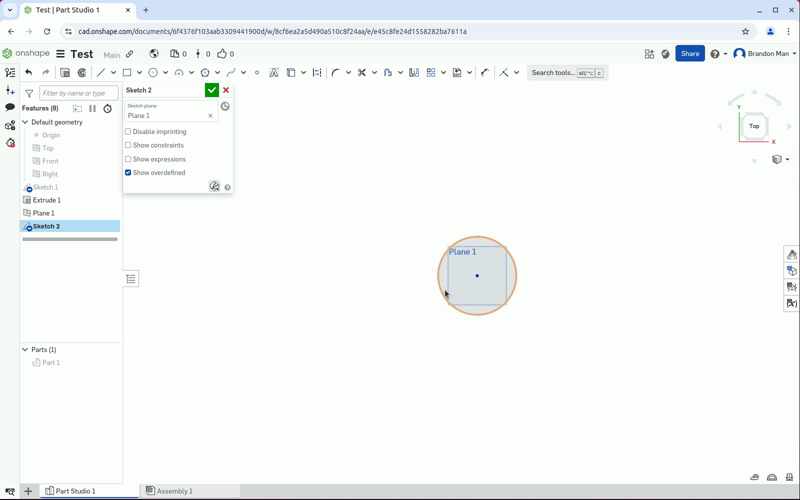
scroll(6)
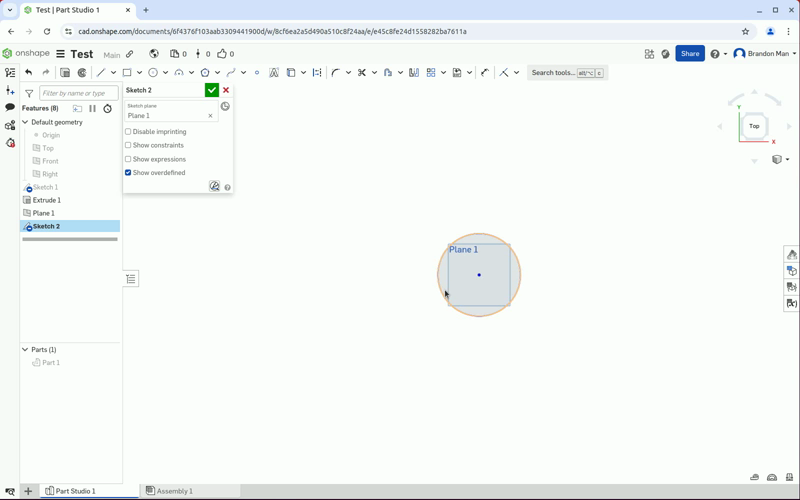
scroll(6)
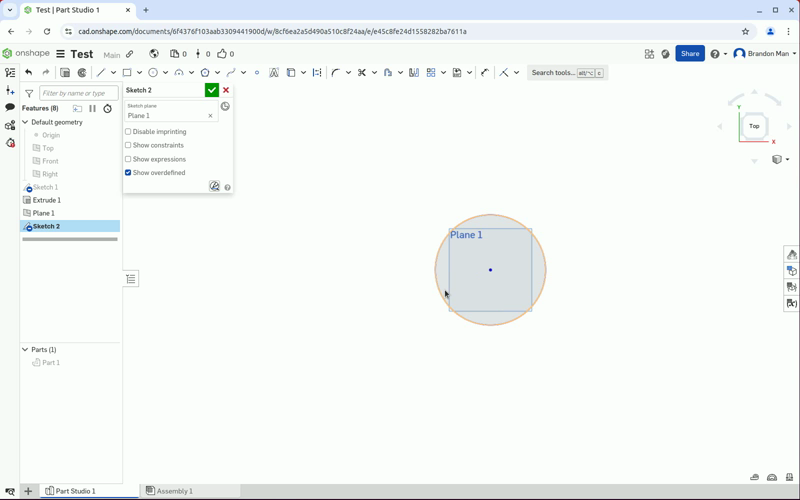
scroll(6)
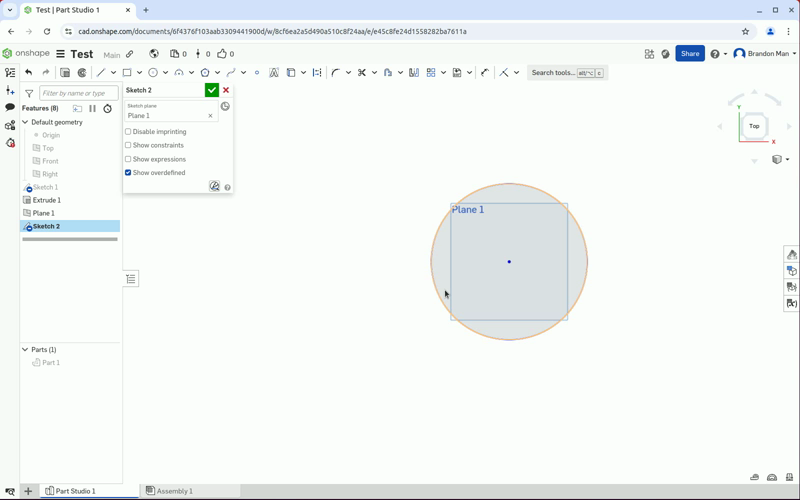
scroll(6)
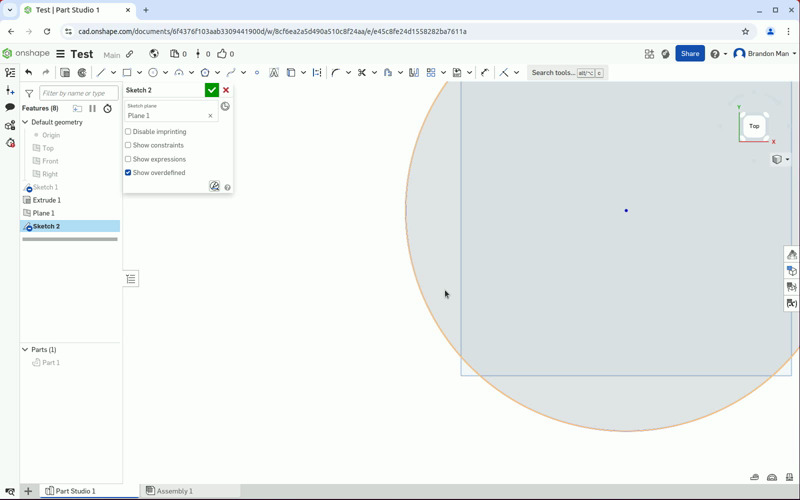
click(445, 289)
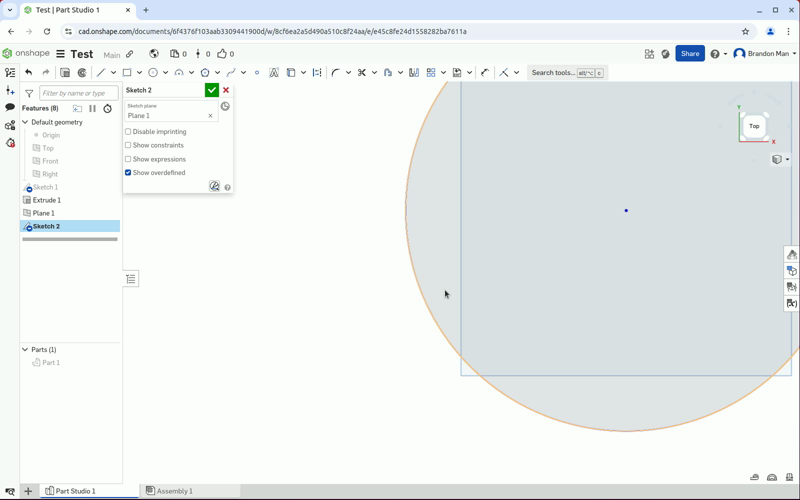
scroll(-6)
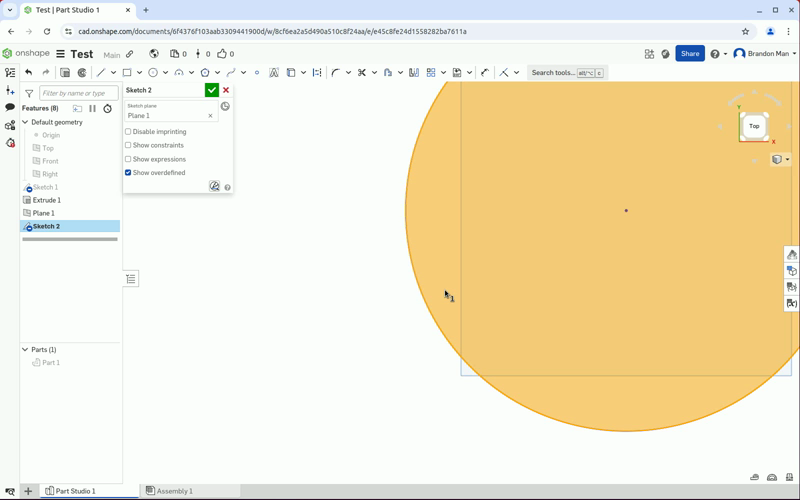
scroll(-6)
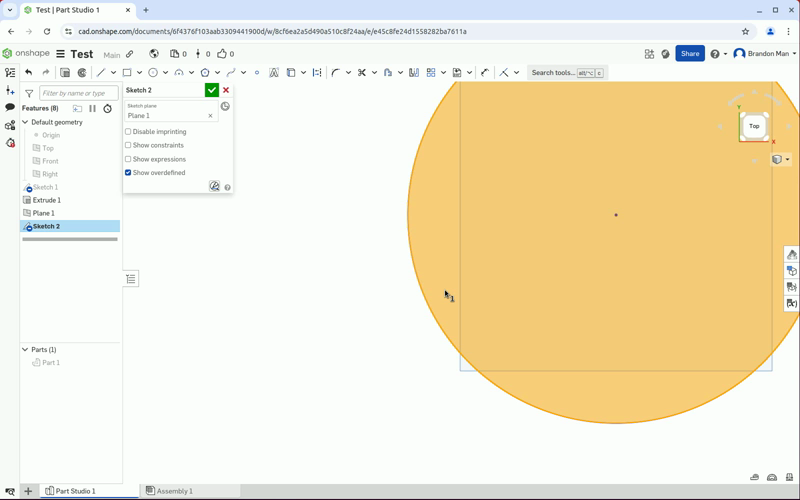
scroll(-6)
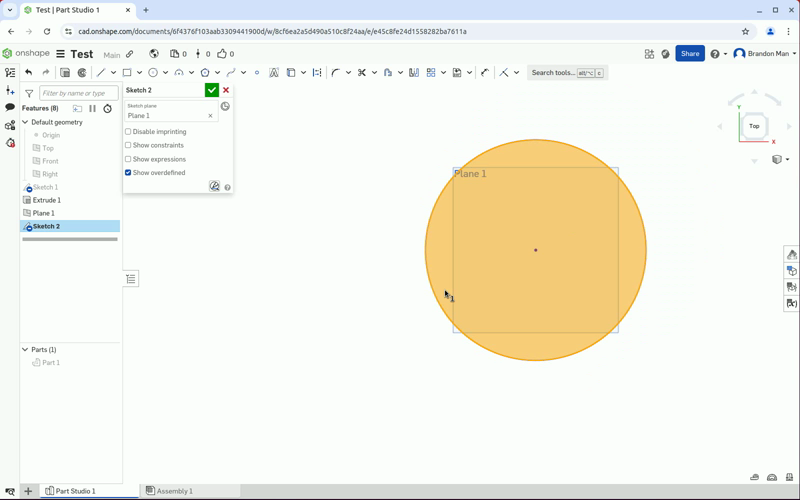
scroll(-6)
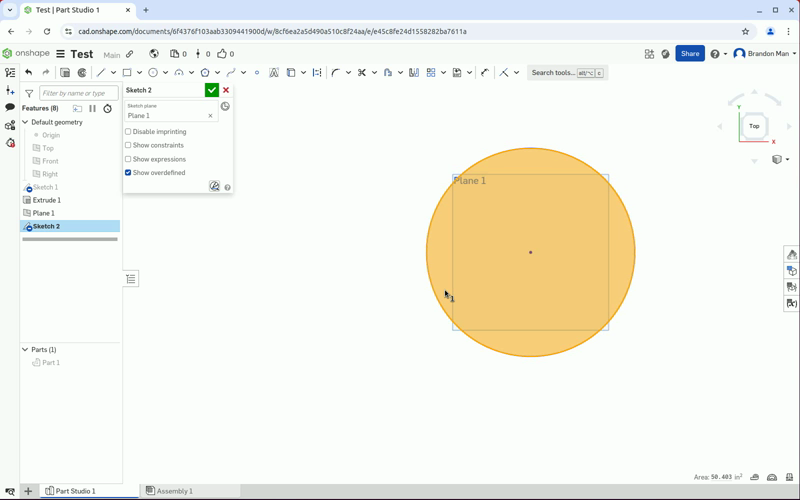
scroll(-6)
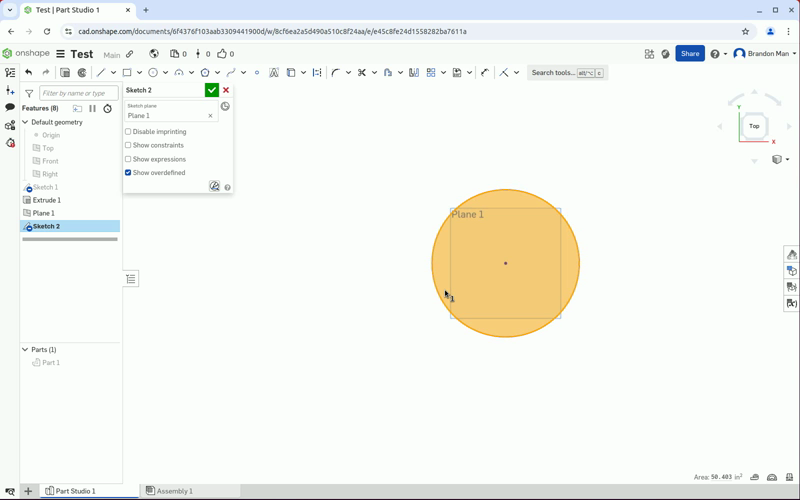
scroll(-6)
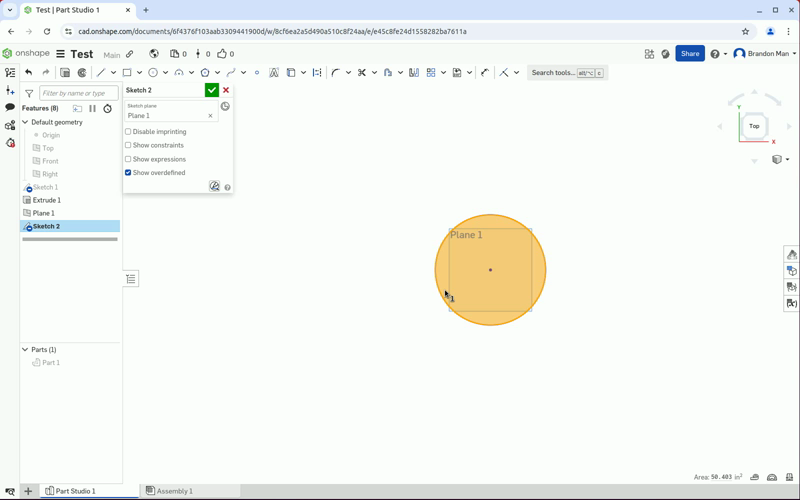
scroll(-6)
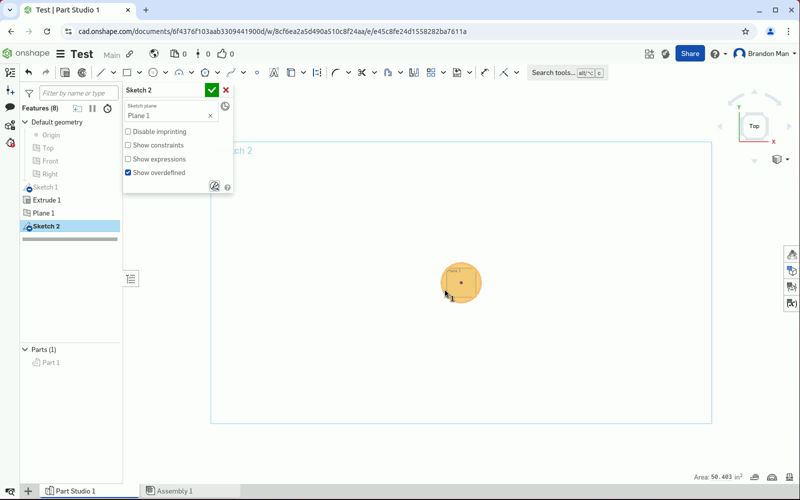
mouse_move(73, 352)
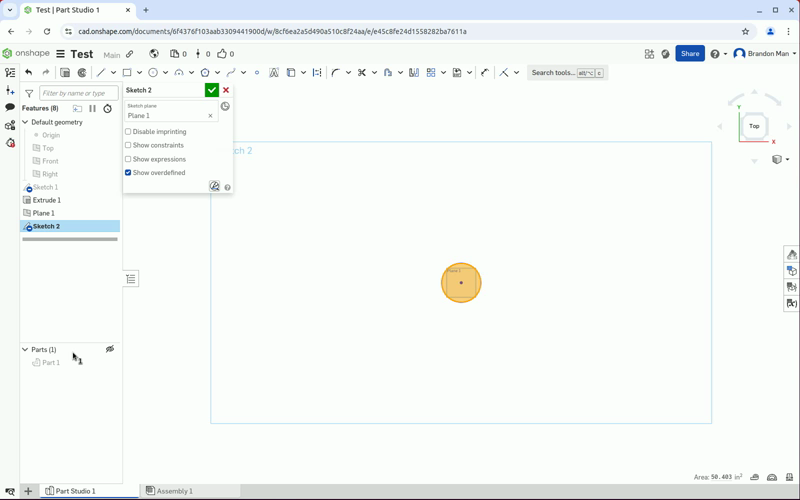
key(shift+y)
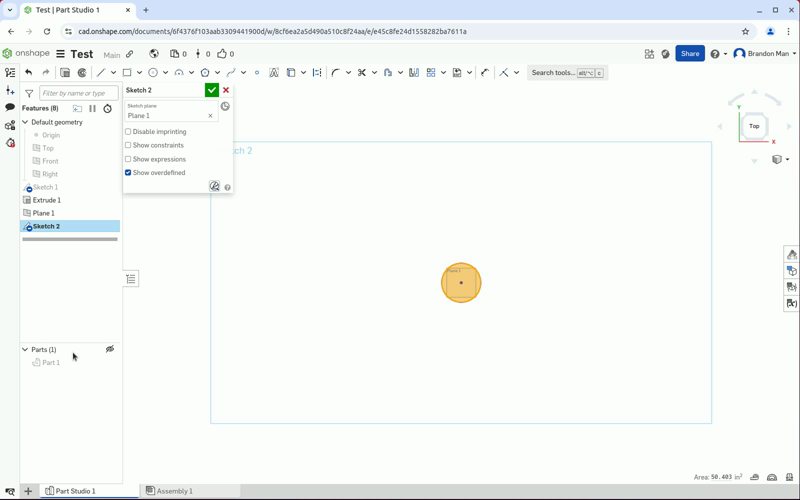
key(shift+e)
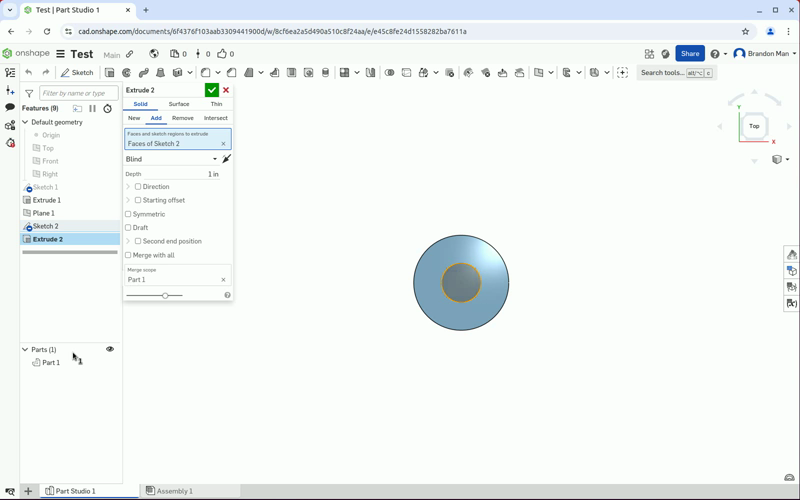
mouse_move(143, 106)
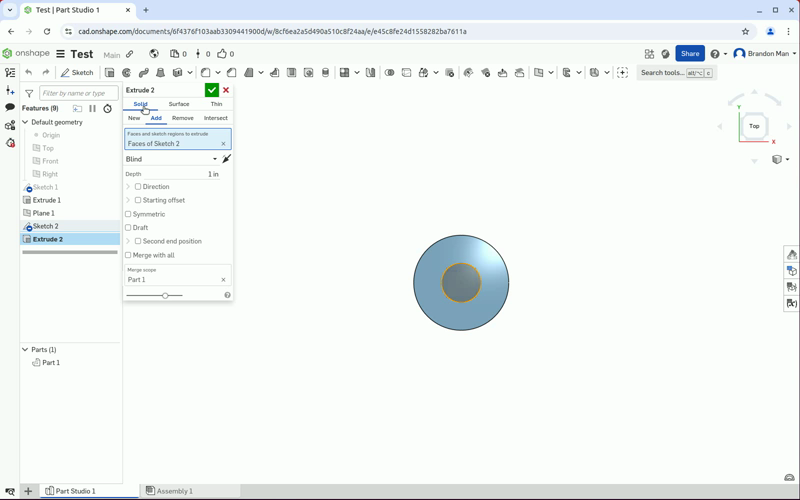
click(143, 106)
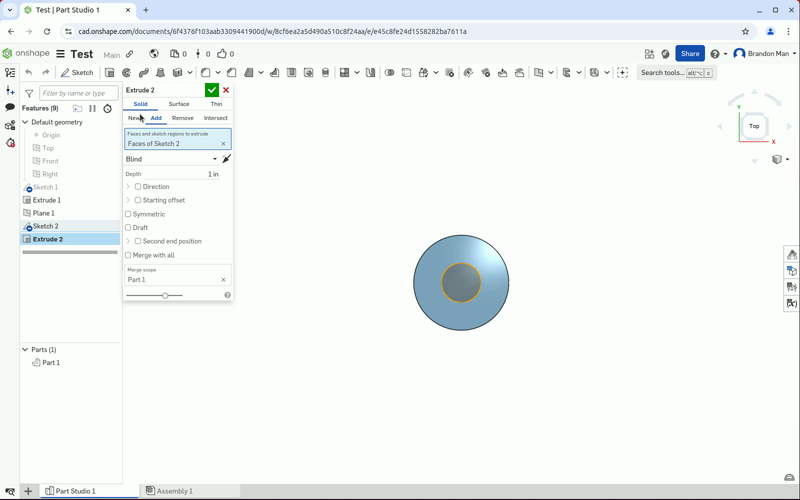
mouse_move(137, 120)
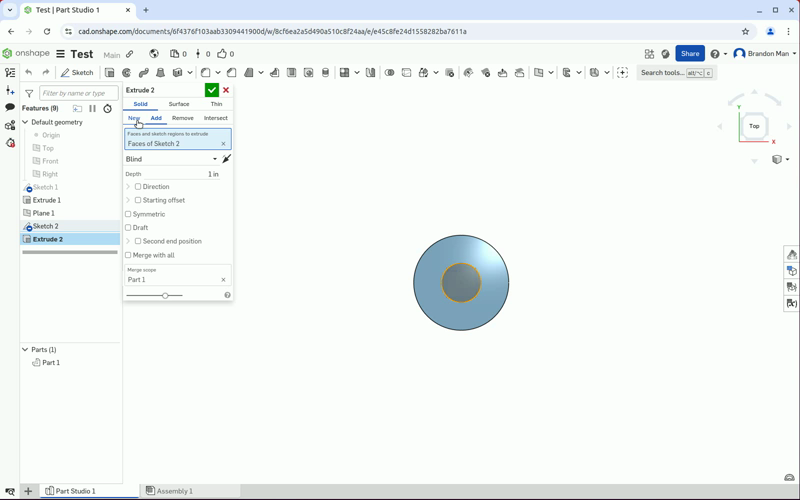
click(137, 120)
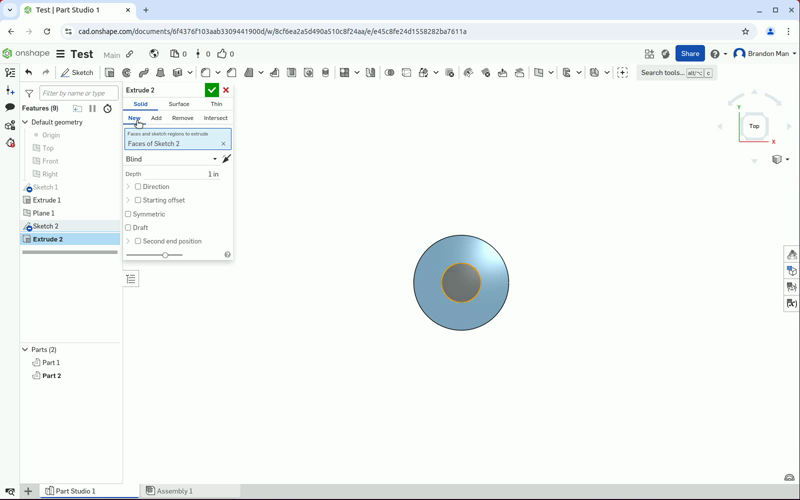
key(tab, 4)
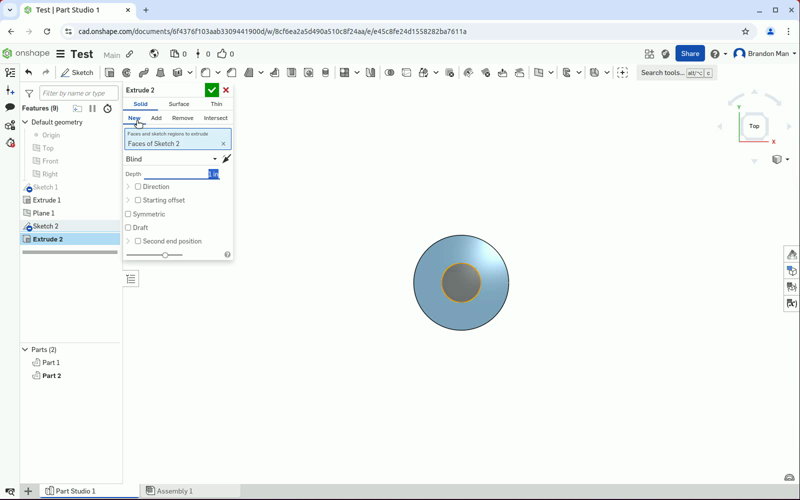
text(3.851)
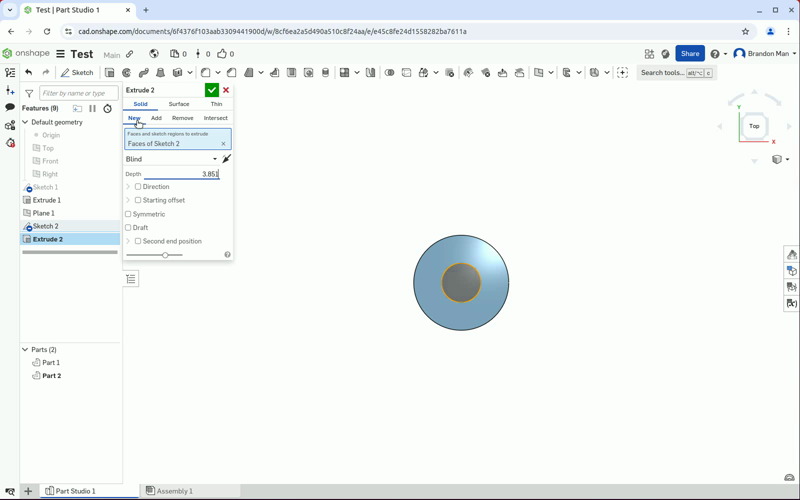
key(enter)
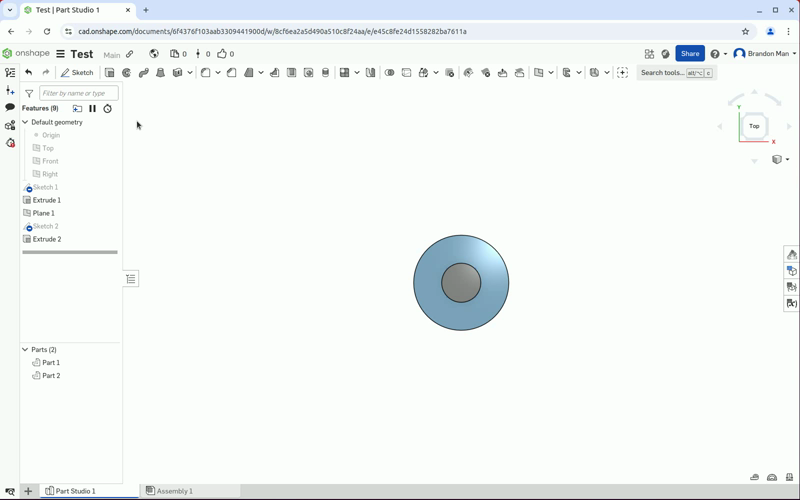
key(shift+h)
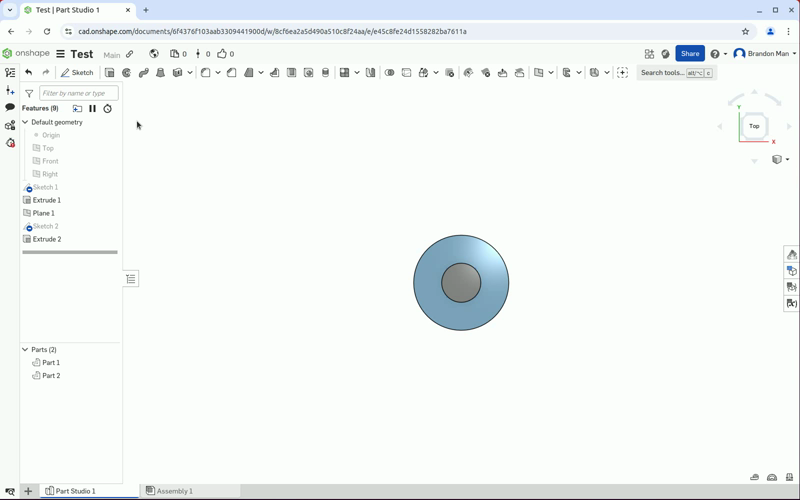
key(shift+h)
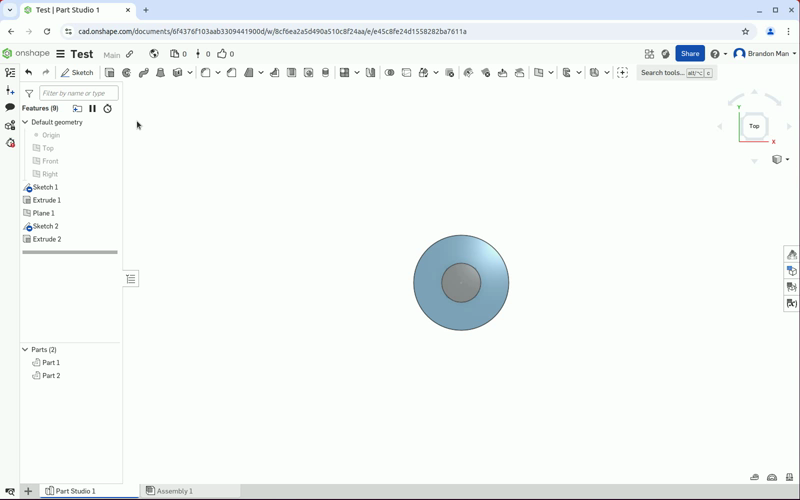
key(shift+7)
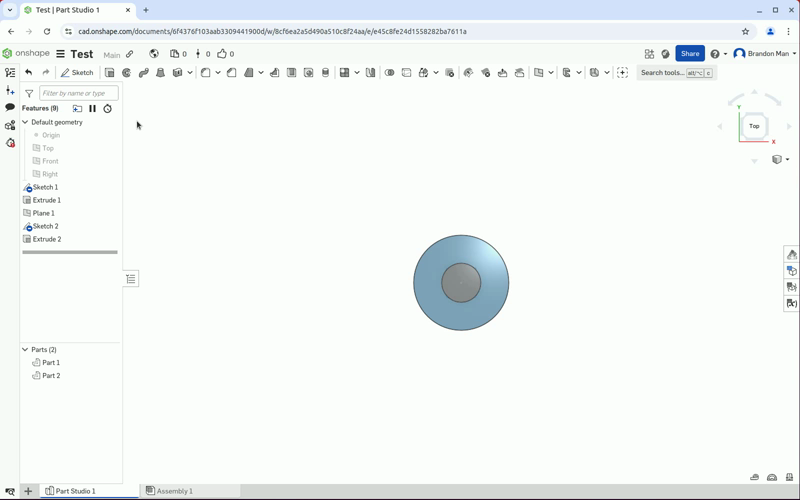
key(up, 3)
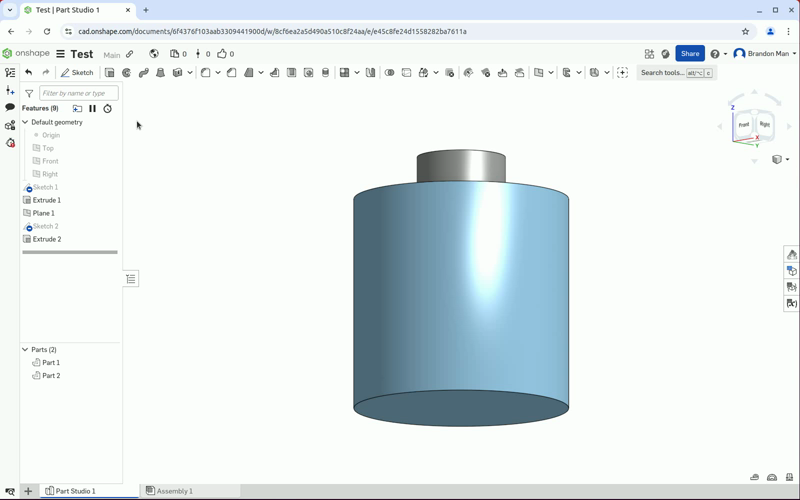
key(left, 3)
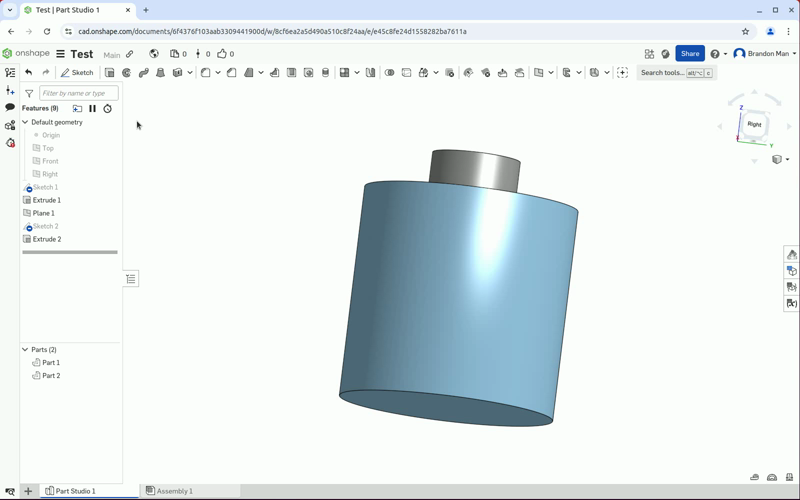
key(right, 3)
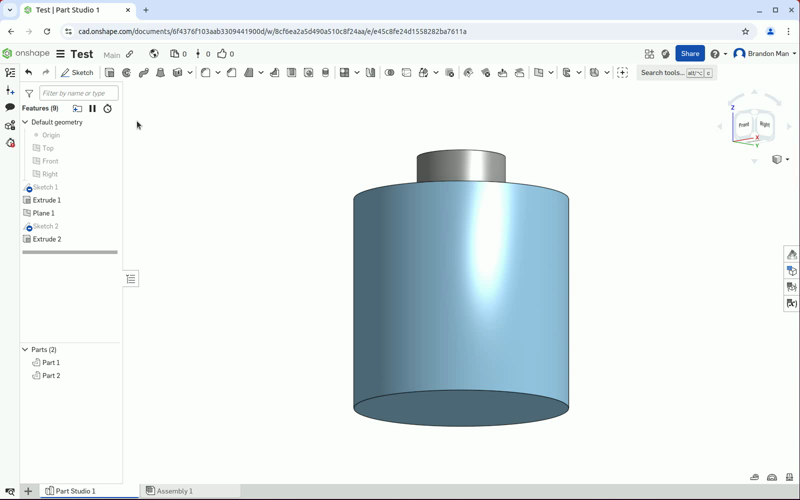
key(down, 3)
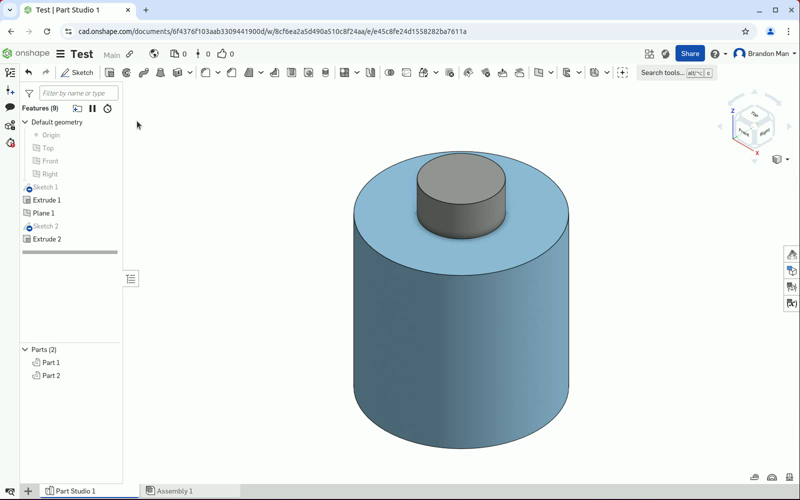
mouse_move(73, 189)
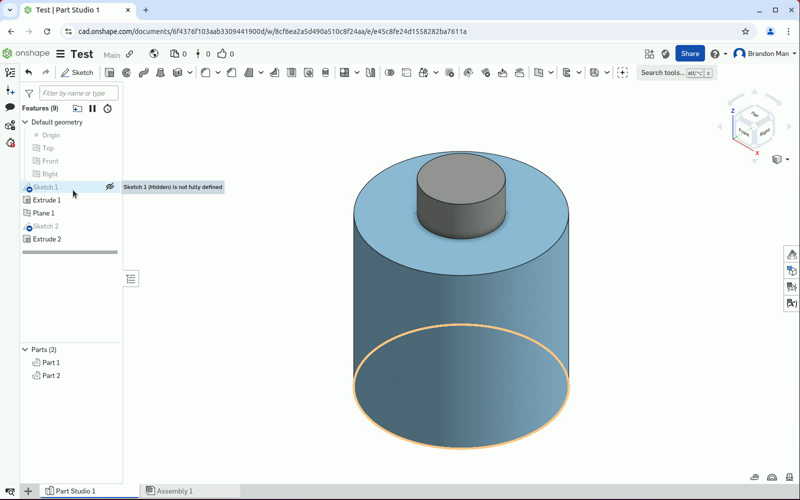
click(73, 189)